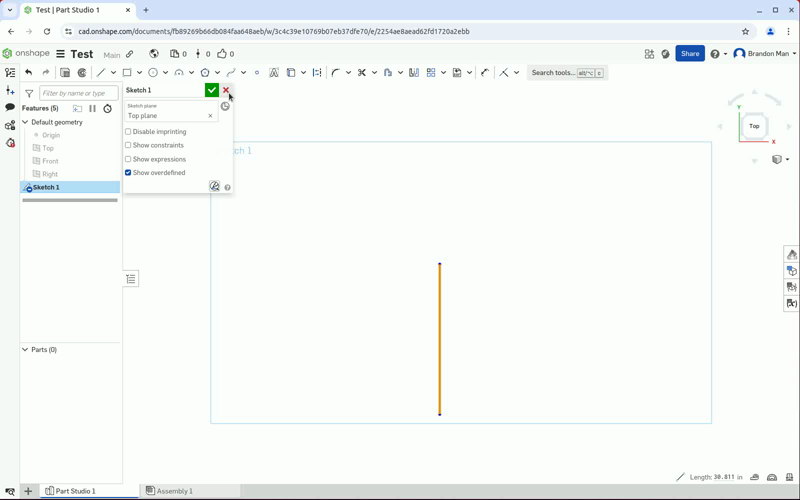
key(shift+h)
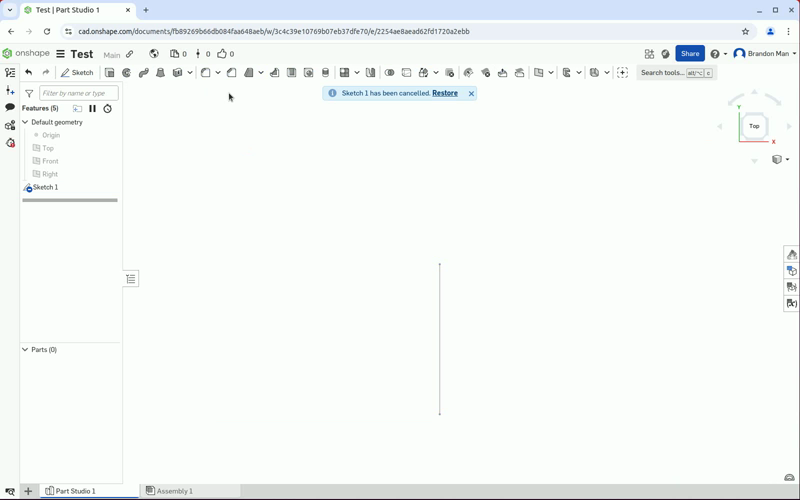
key(shift+s)
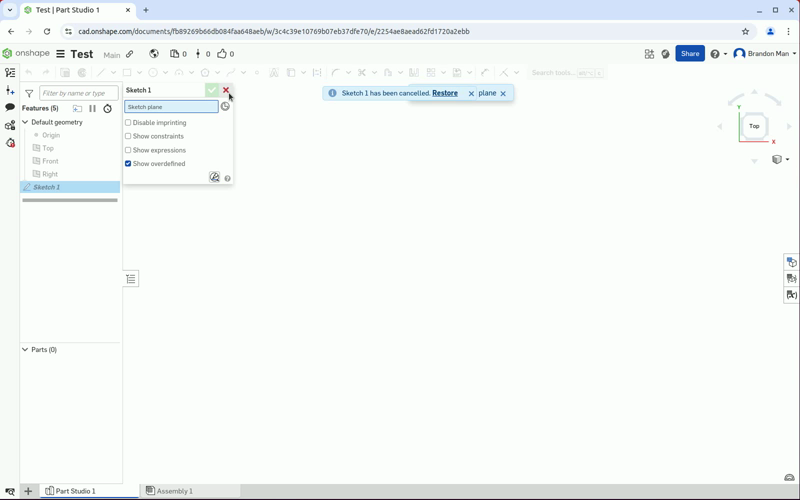
mouse_move(73, 150)
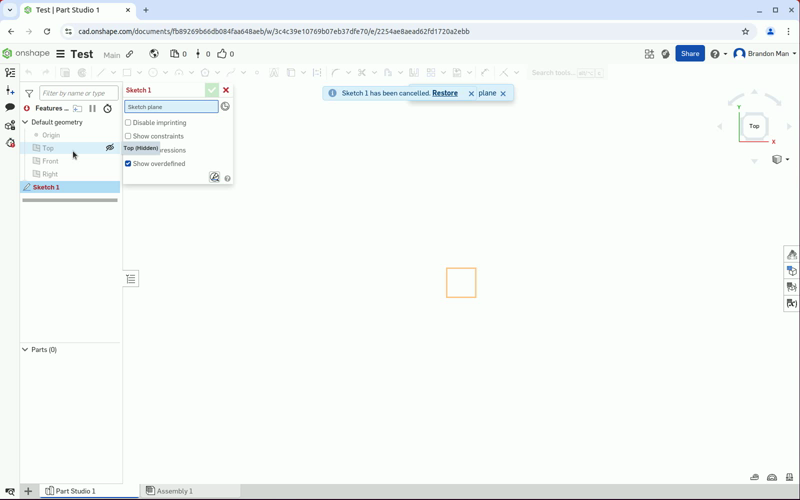
click(73, 150)
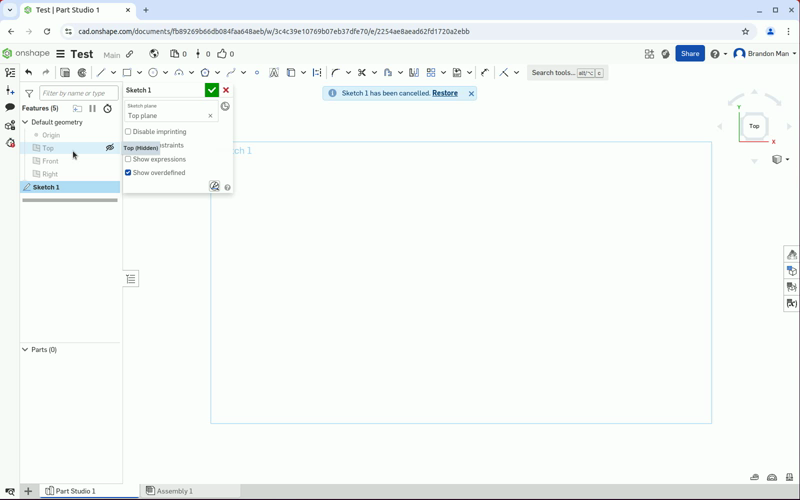
mouse_move(73, 352)
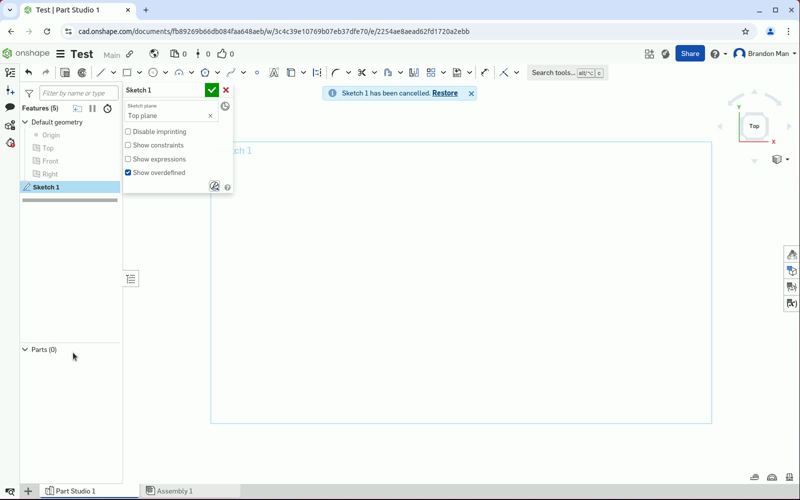
key(y)
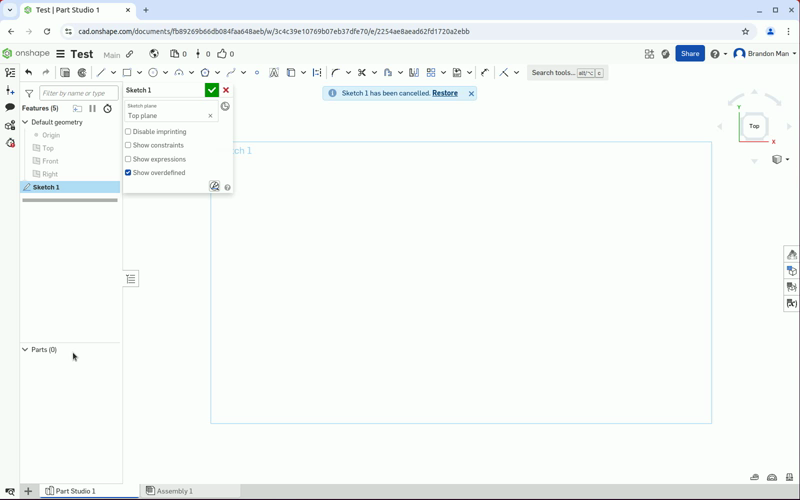
key(c)
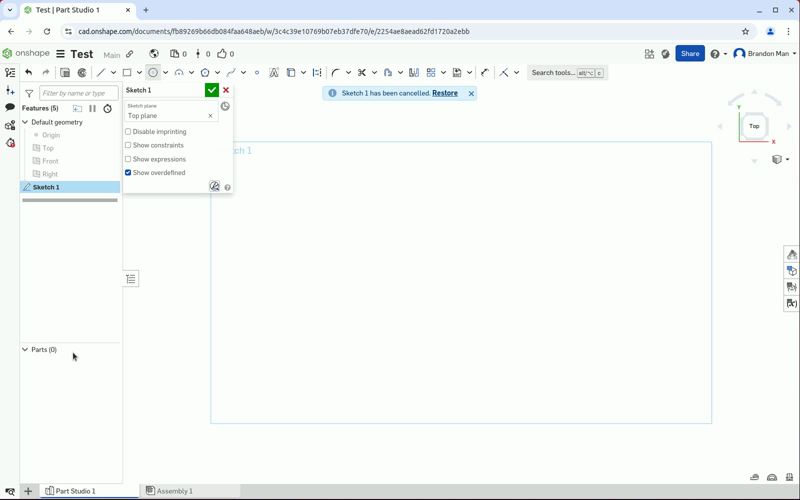
key_down(shift)
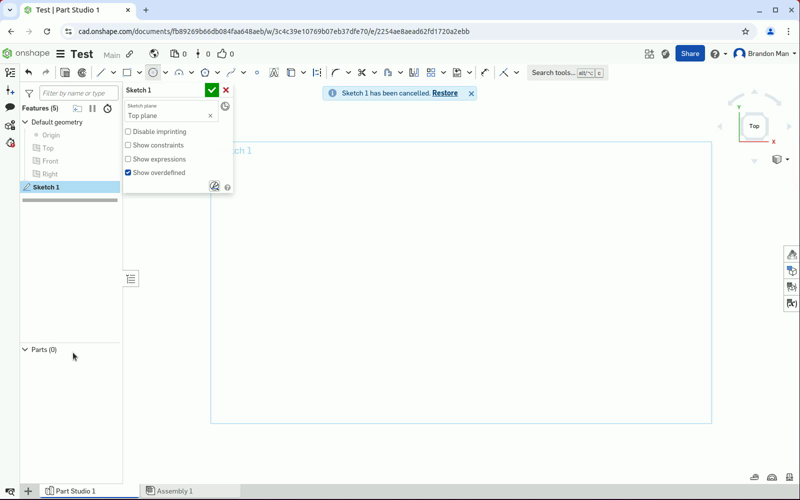
mouse_move(461, 282)
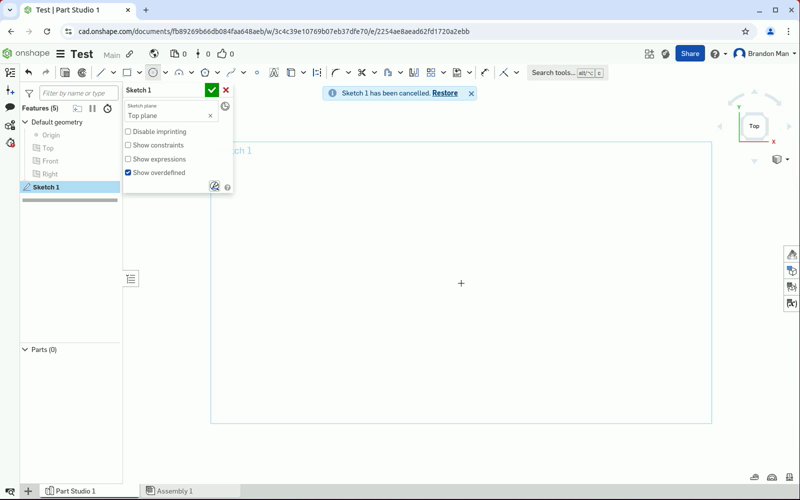
click(461, 282)
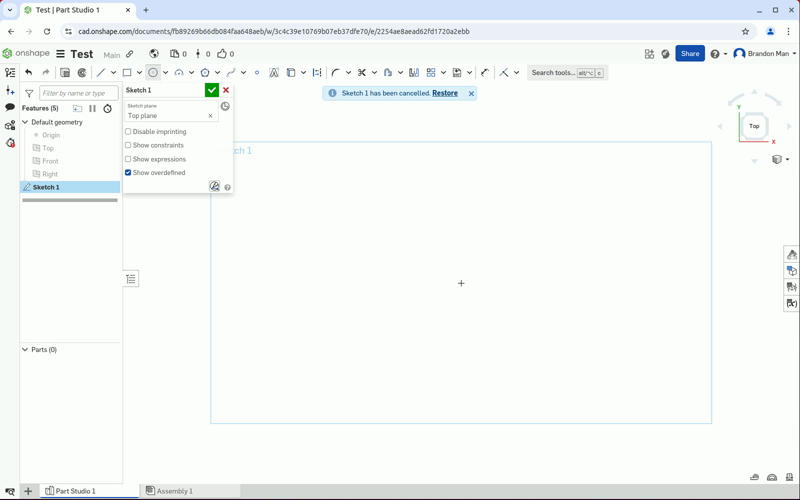
key_up(shift)
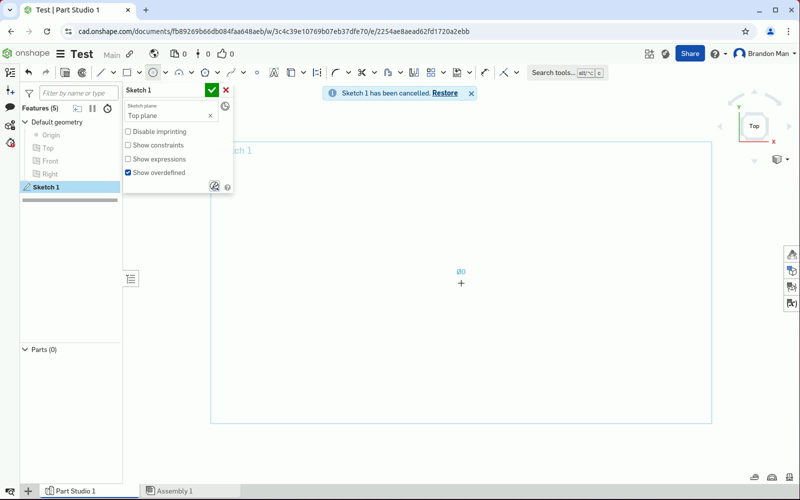
mouse_move(540, 282)
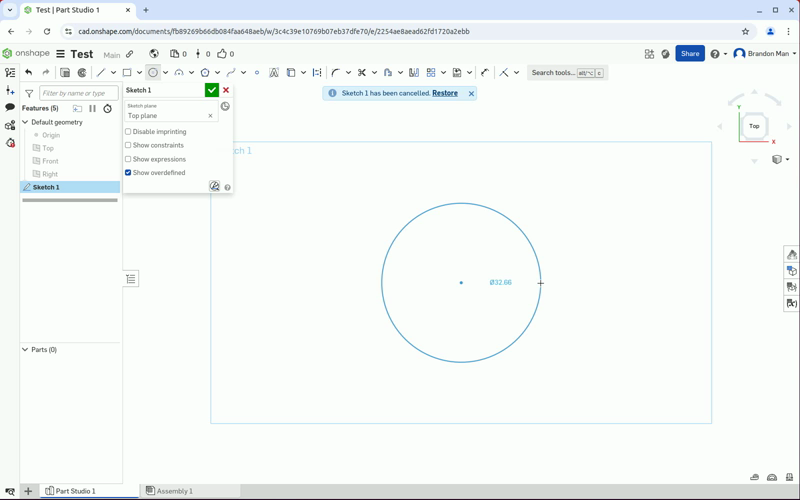
click(540, 282)
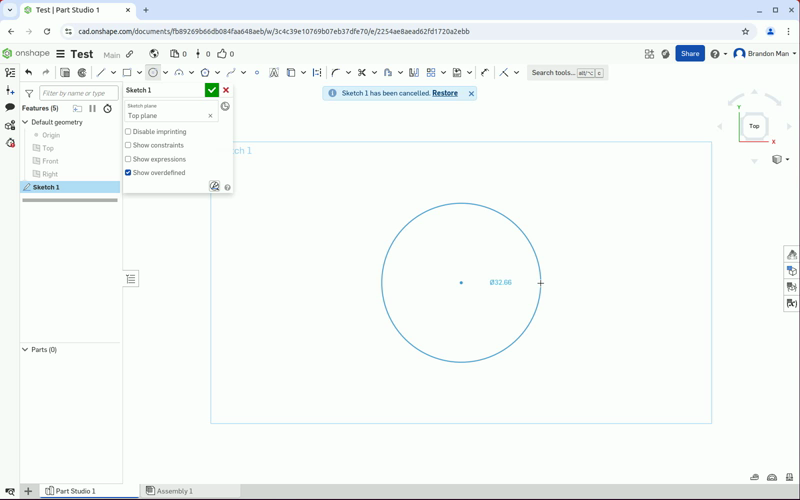
key(esc)
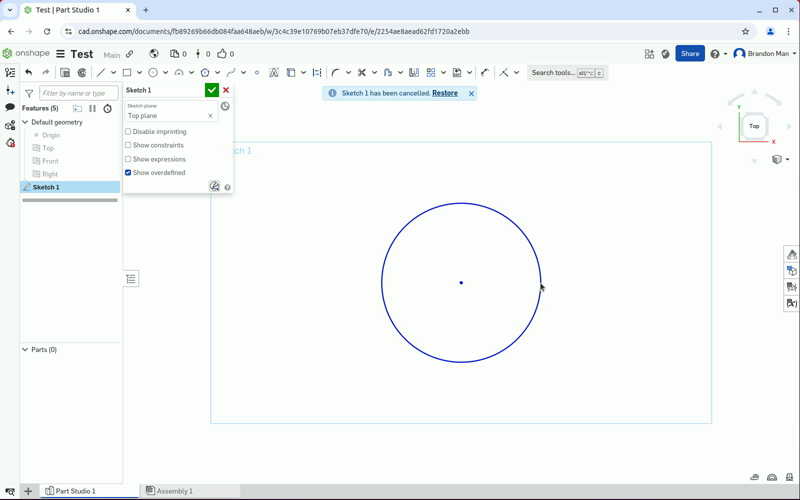
key(c)
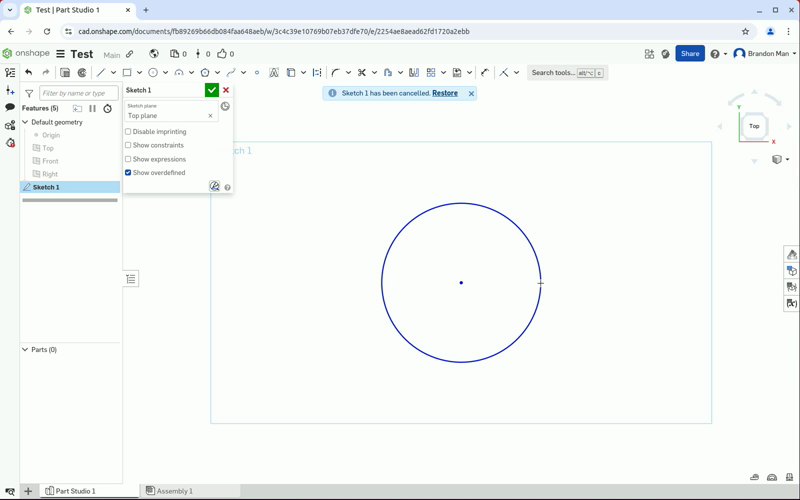
key_down(shift)
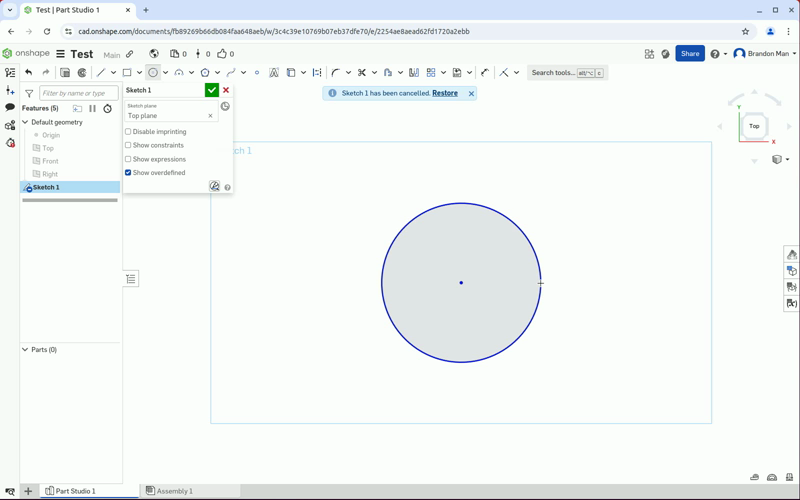
mouse_move(461, 282)
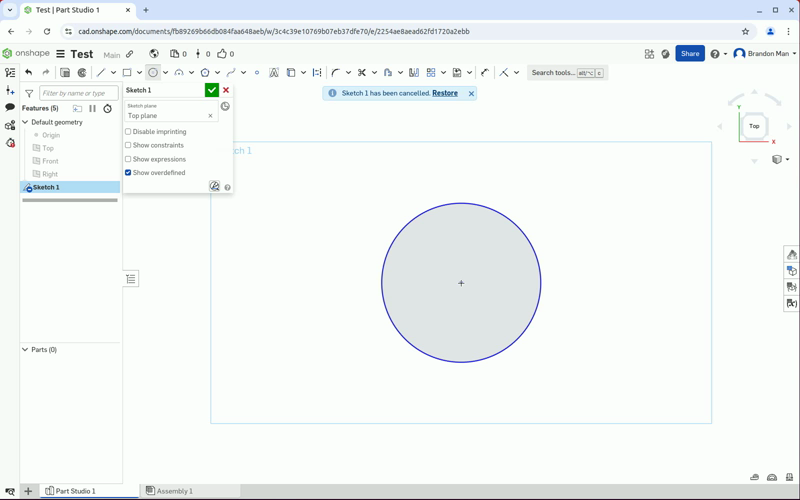
click(461, 282)
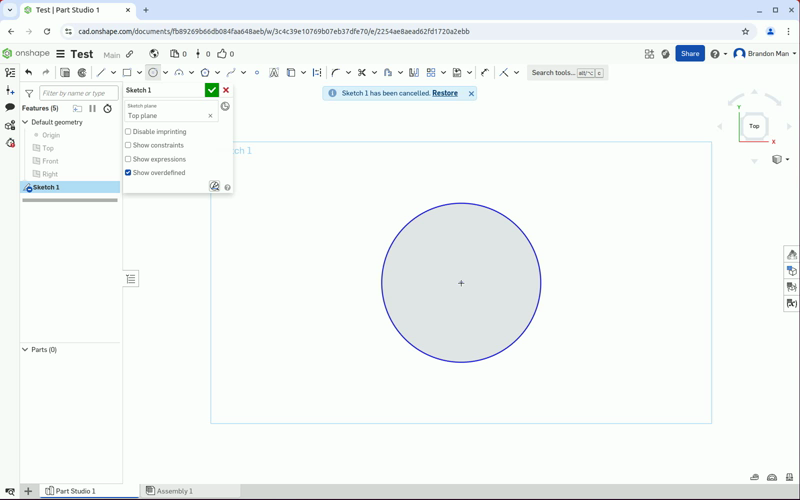
key_up(shift)
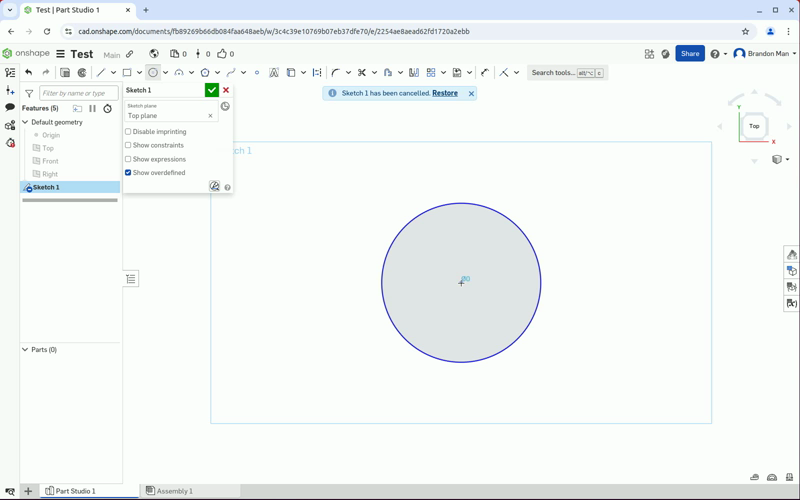
mouse_move(535, 282)
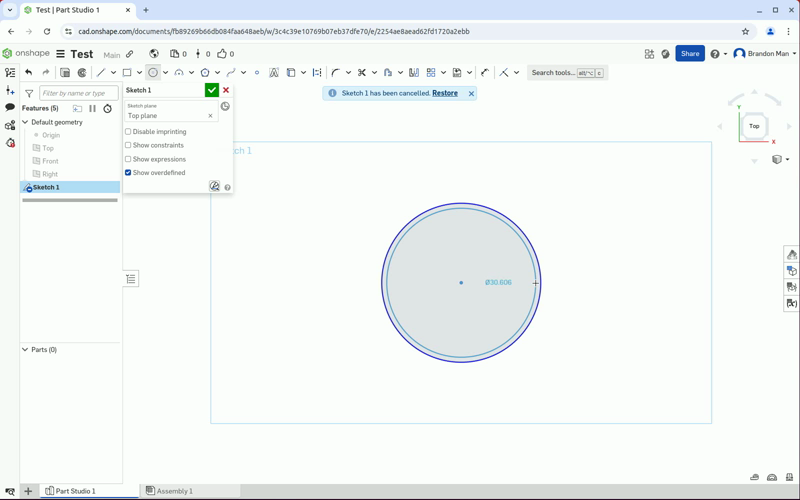
click(535, 282)
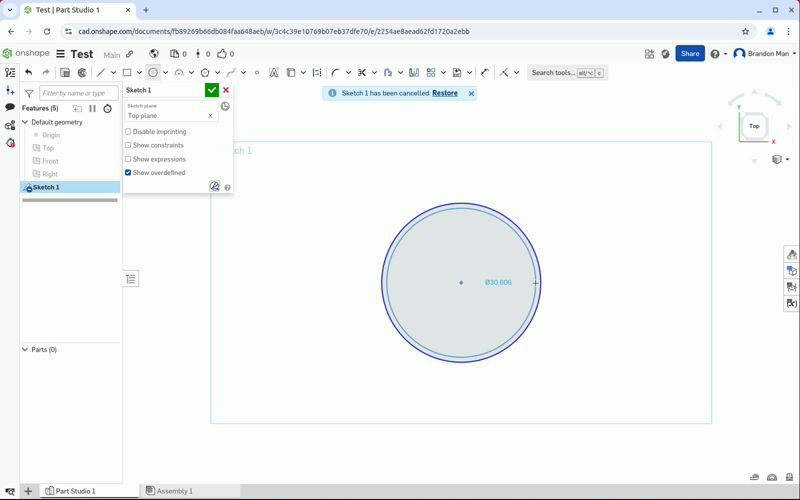
key(esc)
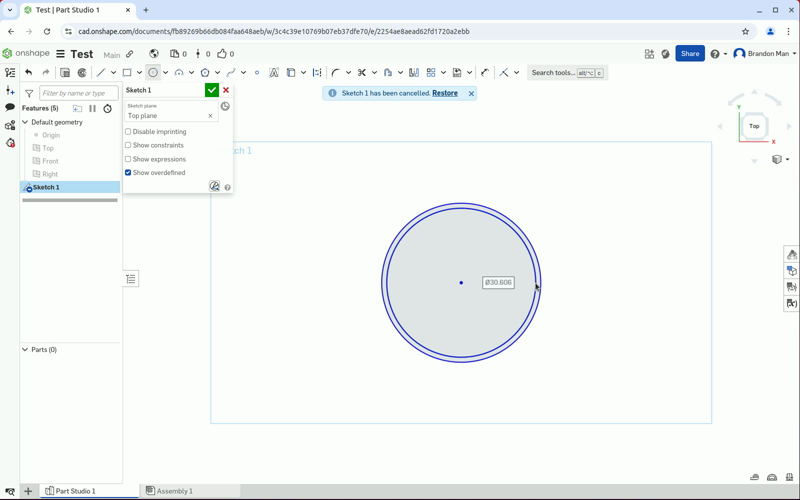
mouse_move(401, 329)
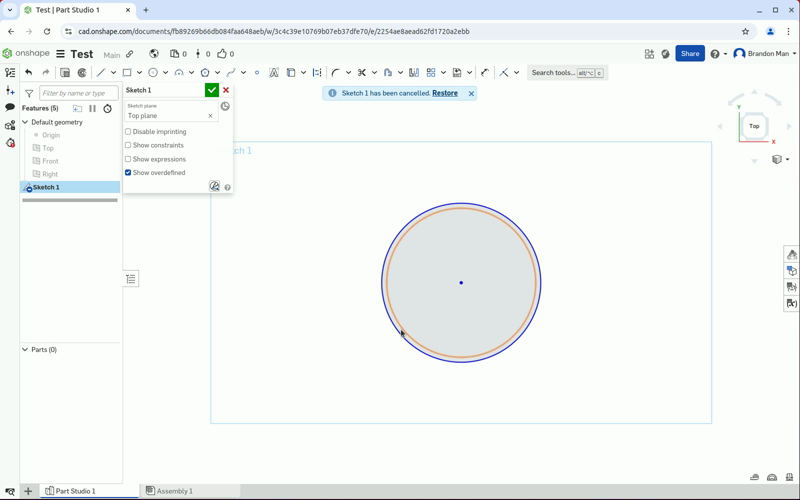
click(401, 329)
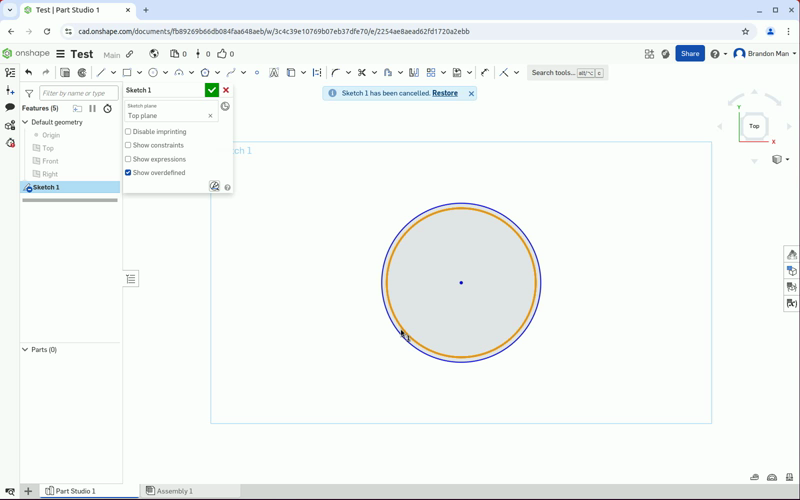
mouse_move(73, 352)
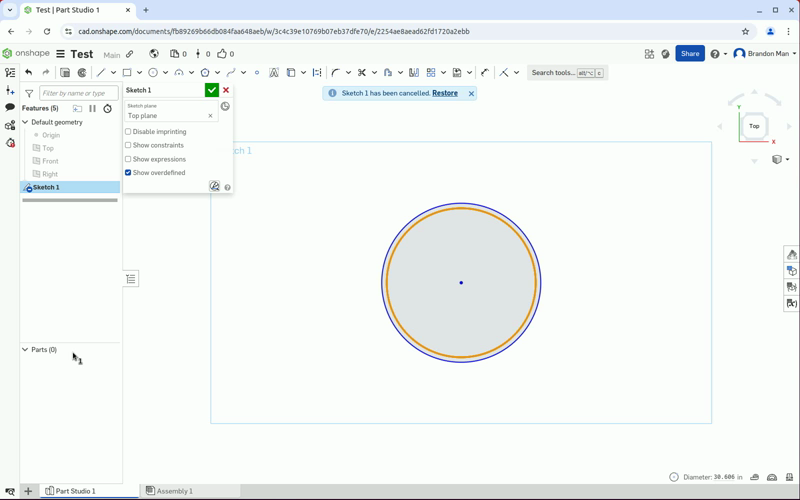
key(shift+y)
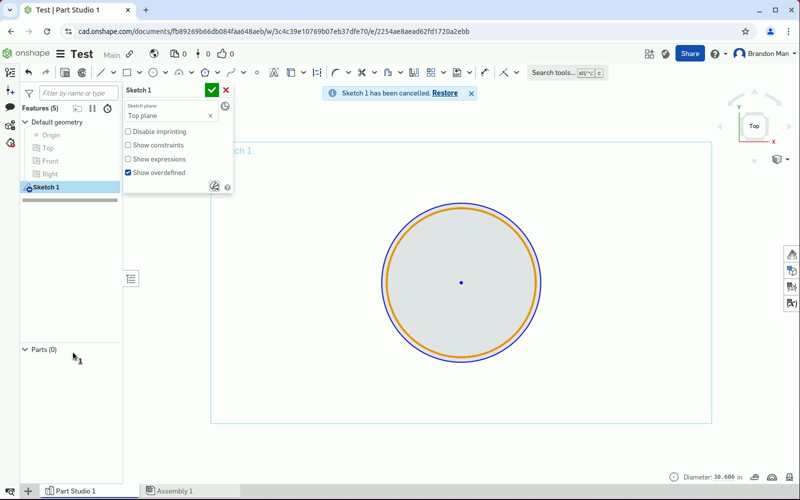
key(shift+e)
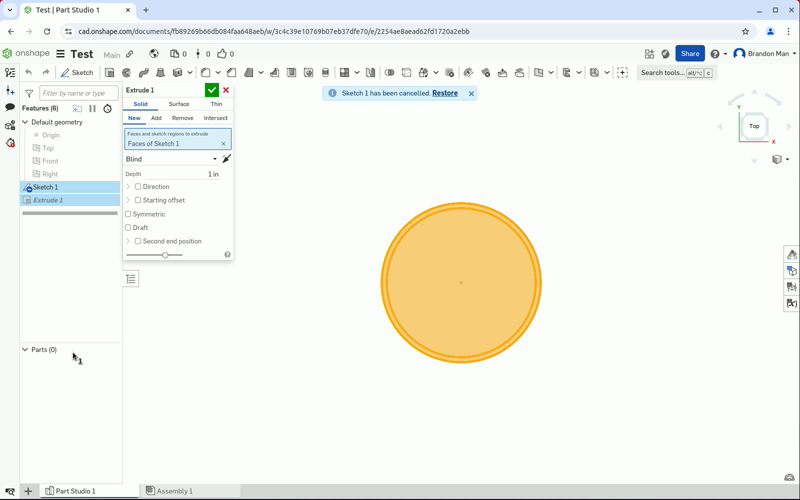
mouse_move(143, 106)
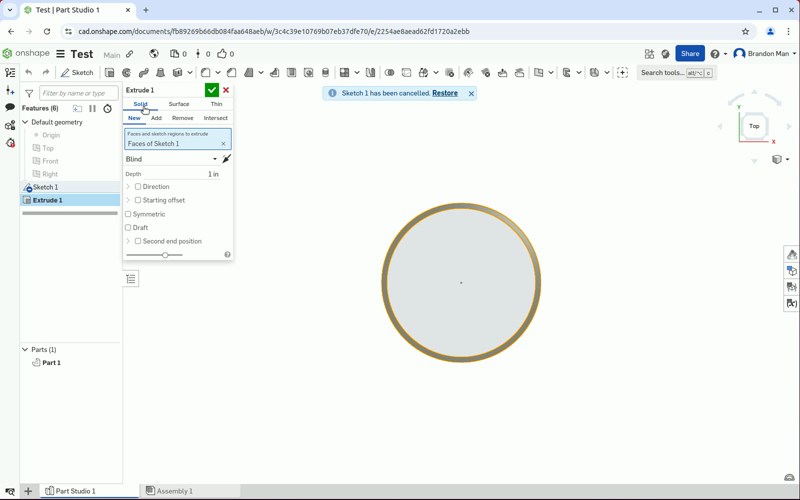
click(143, 106)
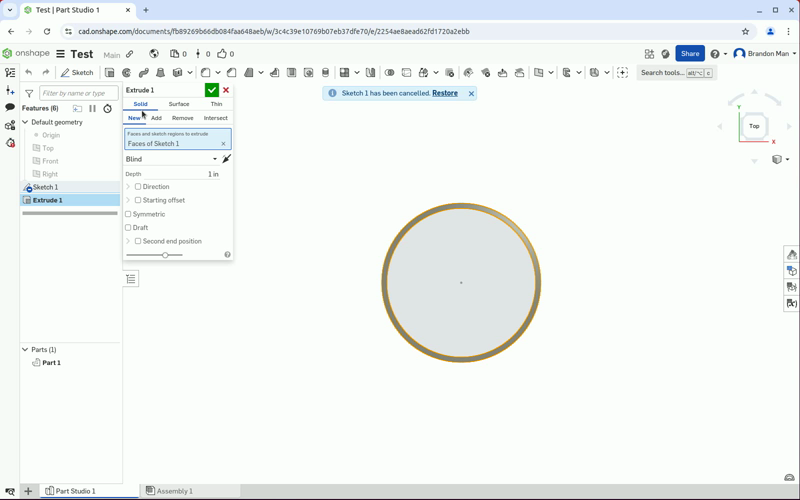
mouse_move(137, 120)
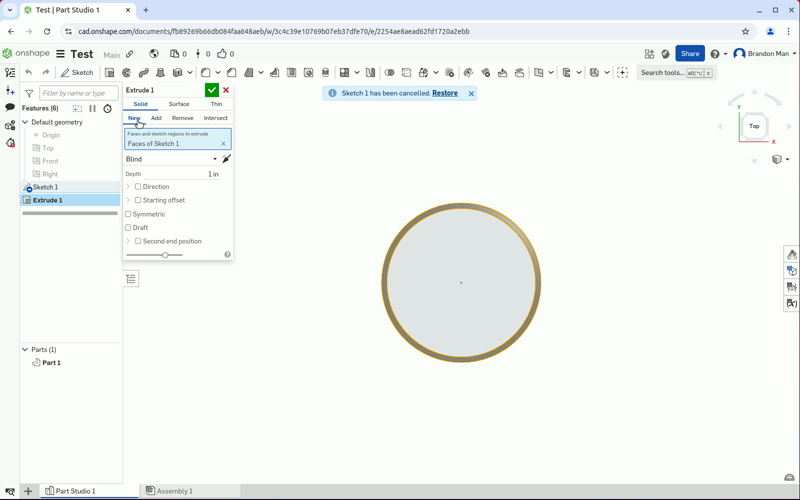
click(137, 120)
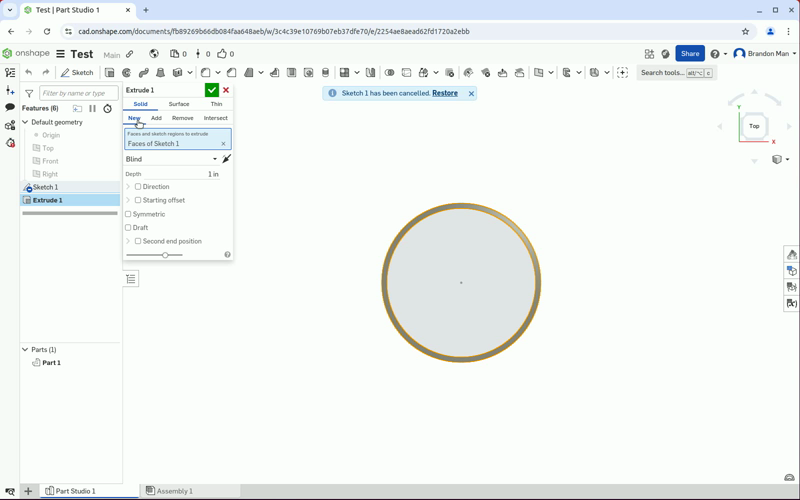
key(tab, 4)
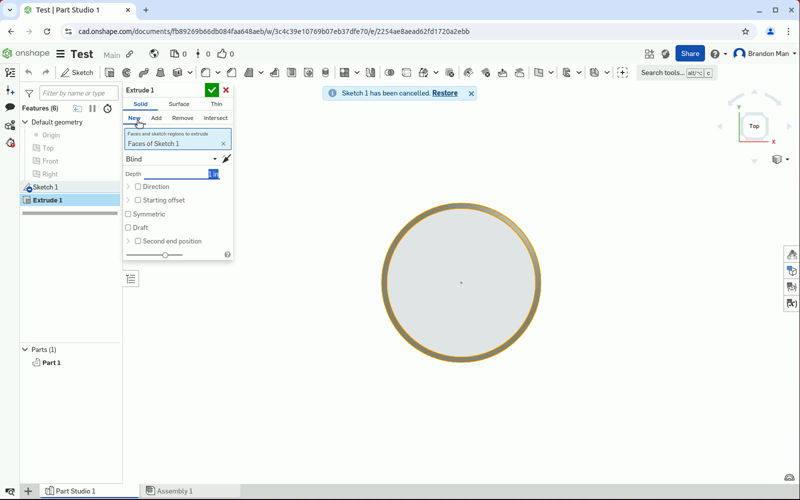
text(23.108)
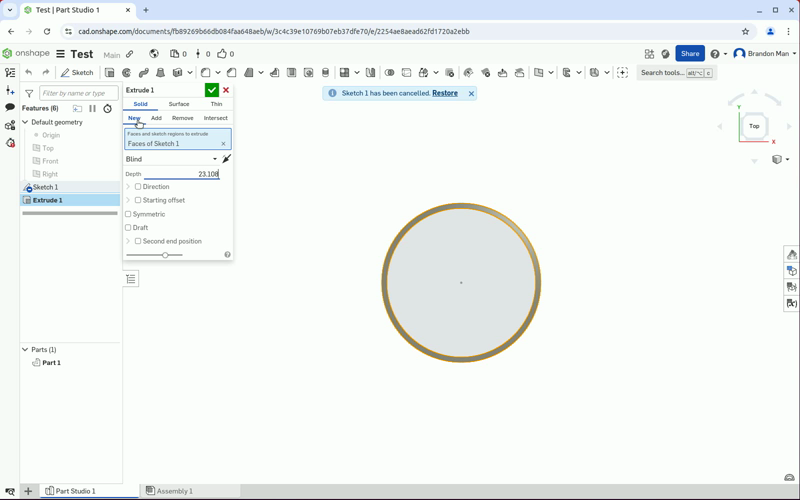
key(enter)
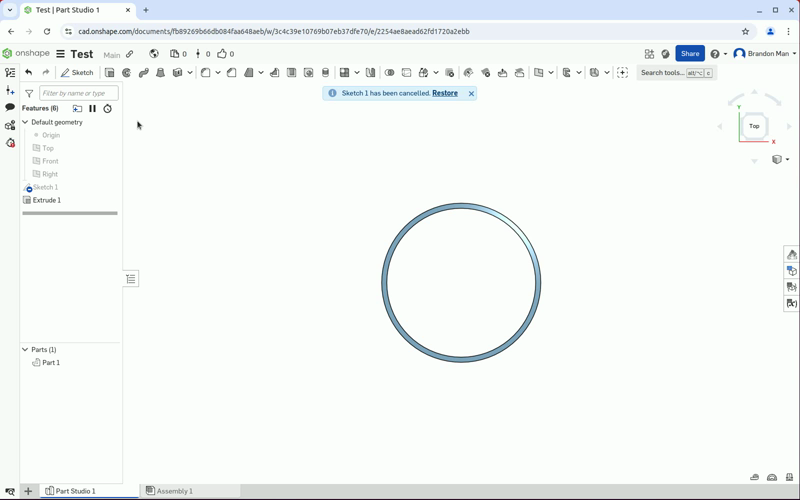
key(shift+h)
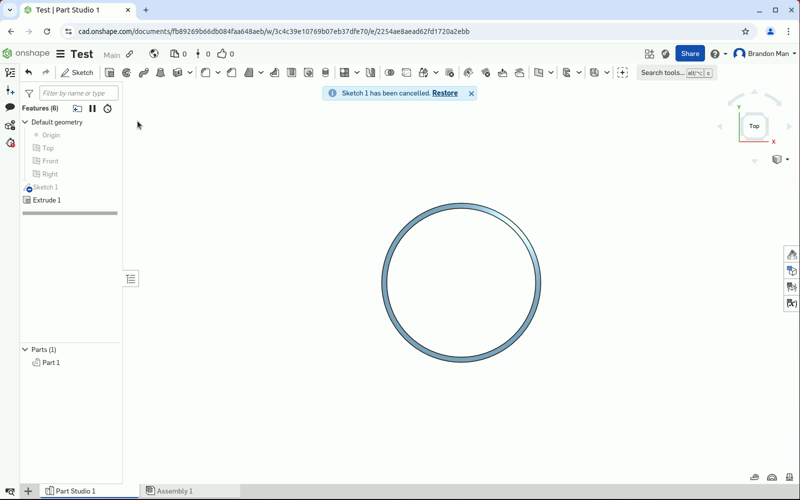
key(shift+h)
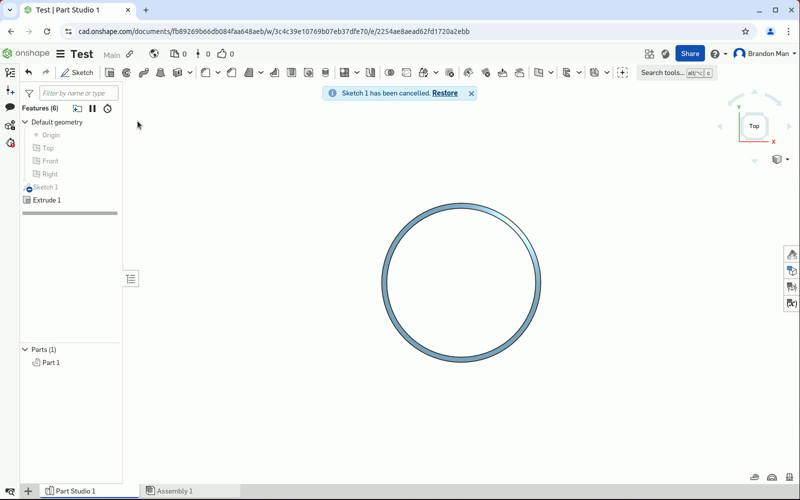
mouse_move(73, 189)
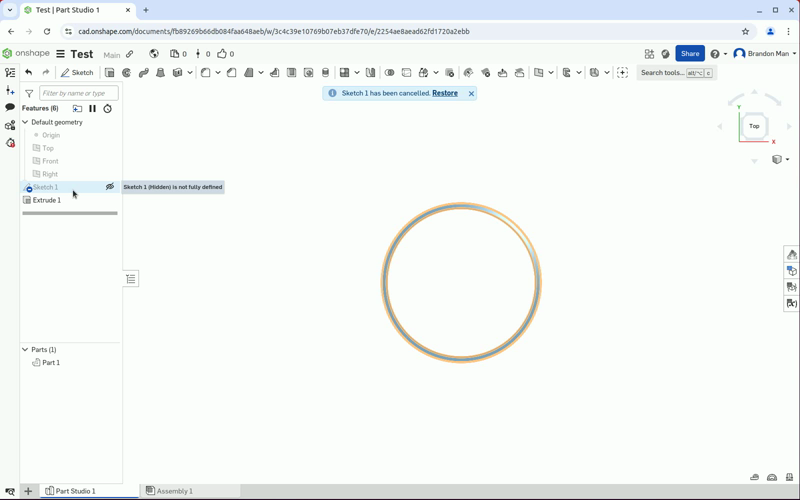
click(73, 189)
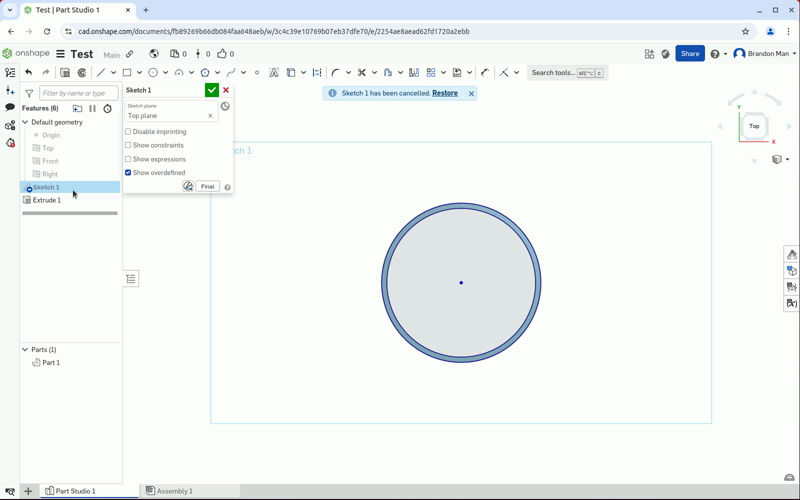
mouse_move(229, 92)
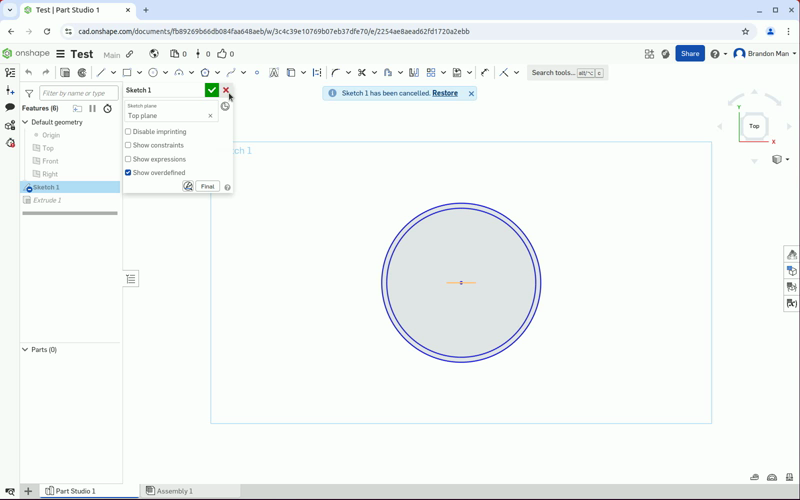
click(229, 92)
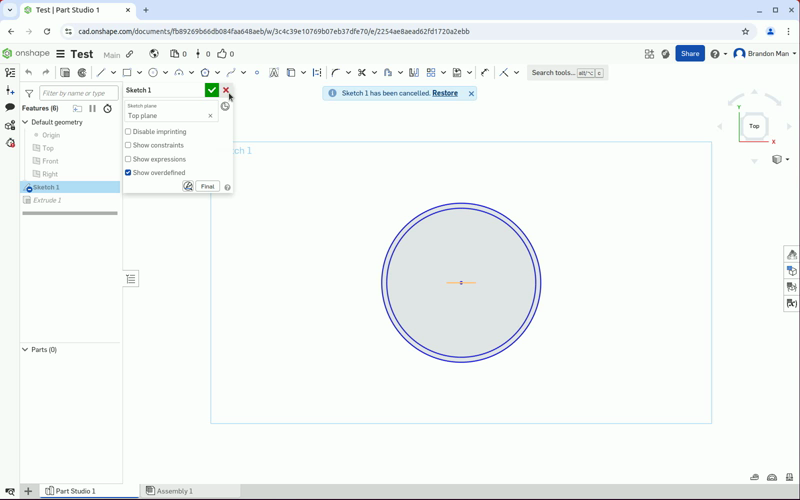
key(shift+s)
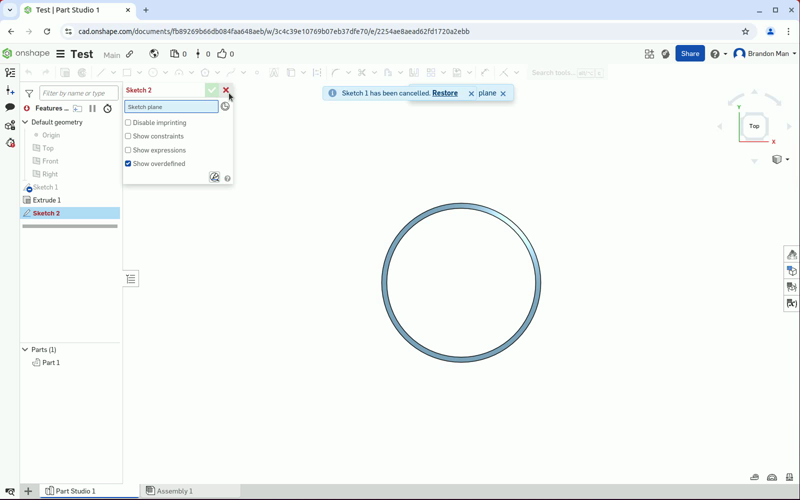
mouse_move(73, 150)
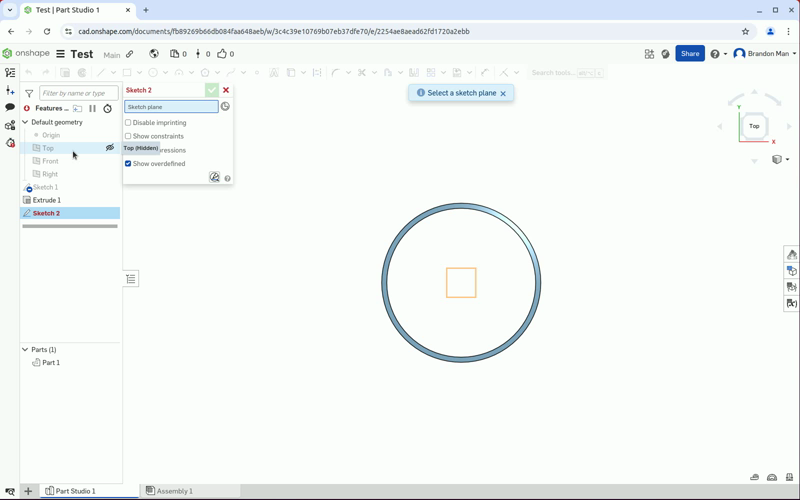
click(73, 150)
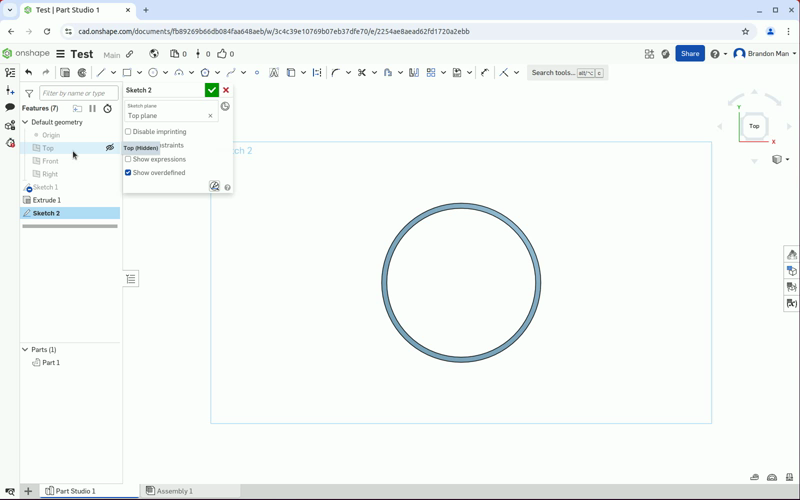
mouse_move(73, 352)
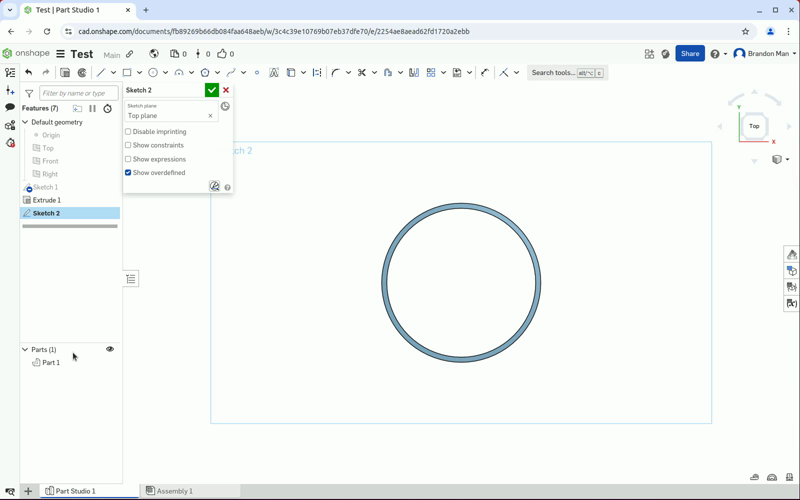
key(y)
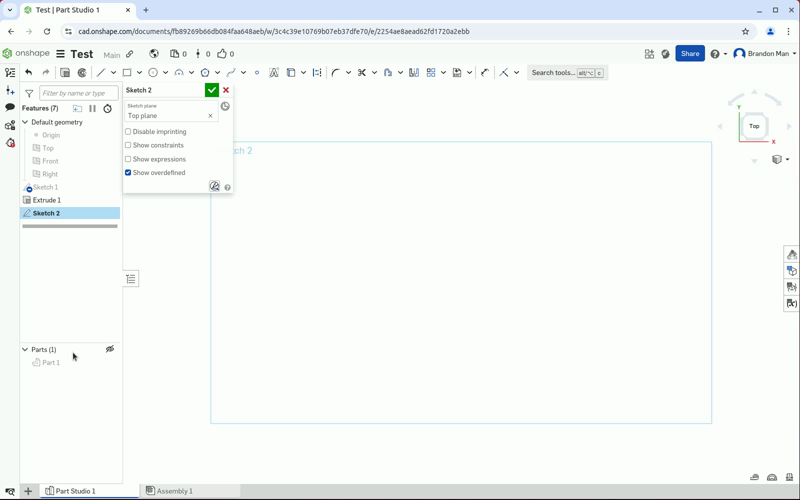
key(c)
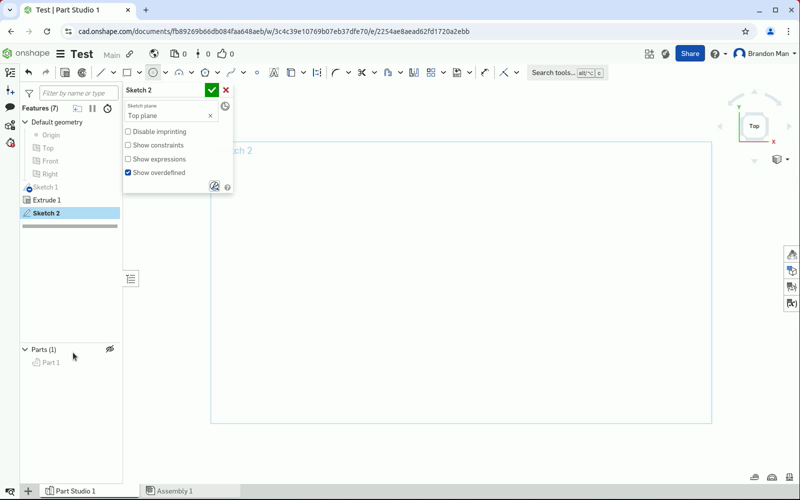
key_down(shift)
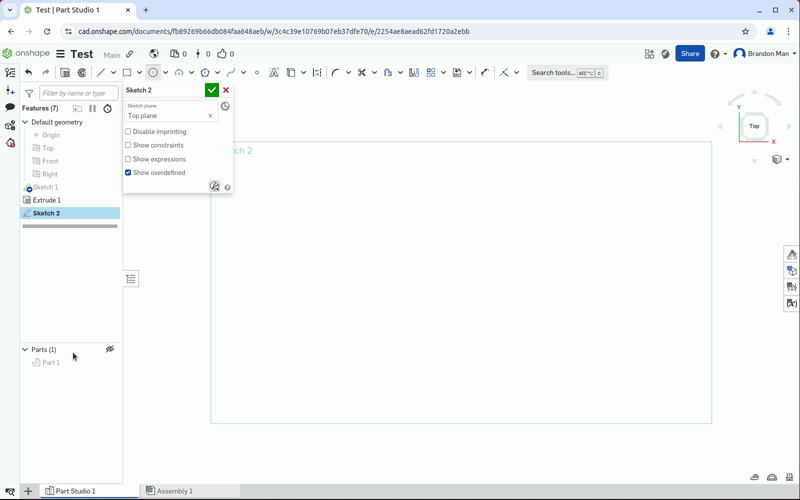
mouse_move(460, 282)
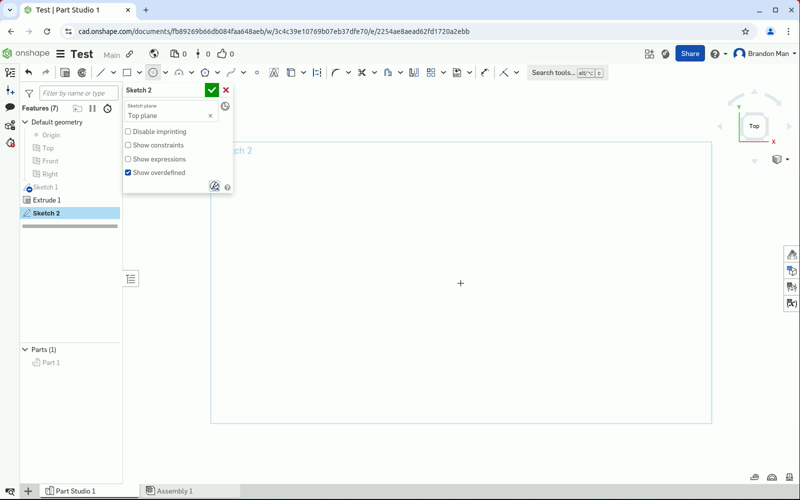
click(460, 282)
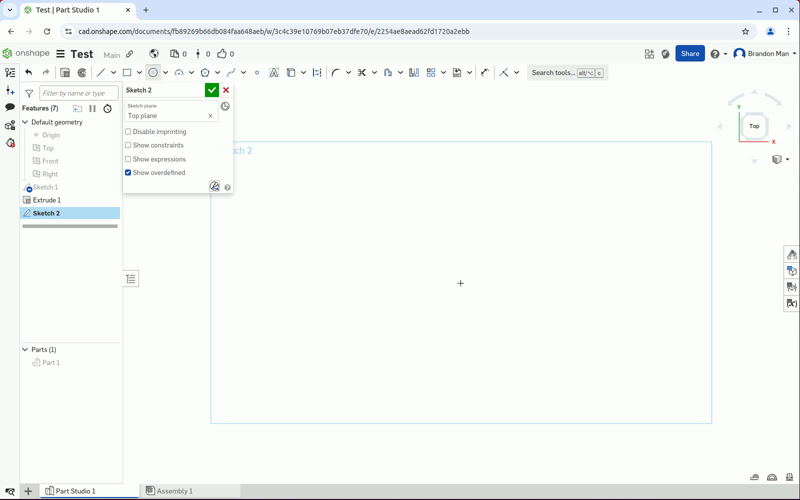
key_up(shift)
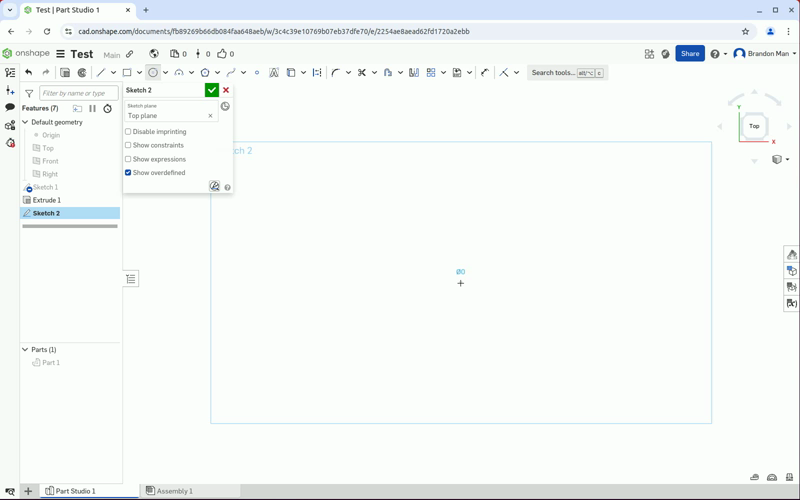
mouse_move(548, 282)
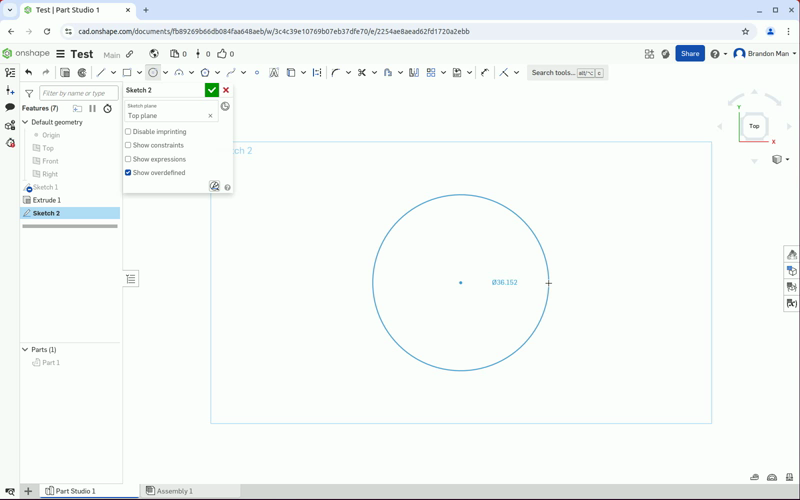
click(548, 282)
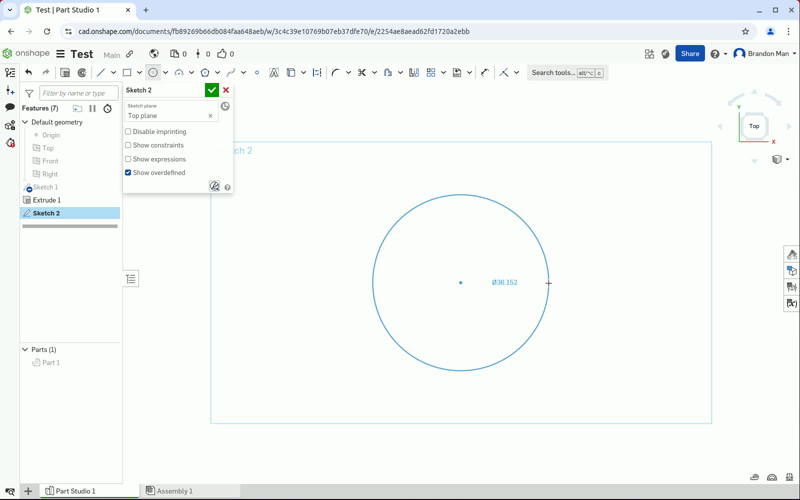
key(esc)
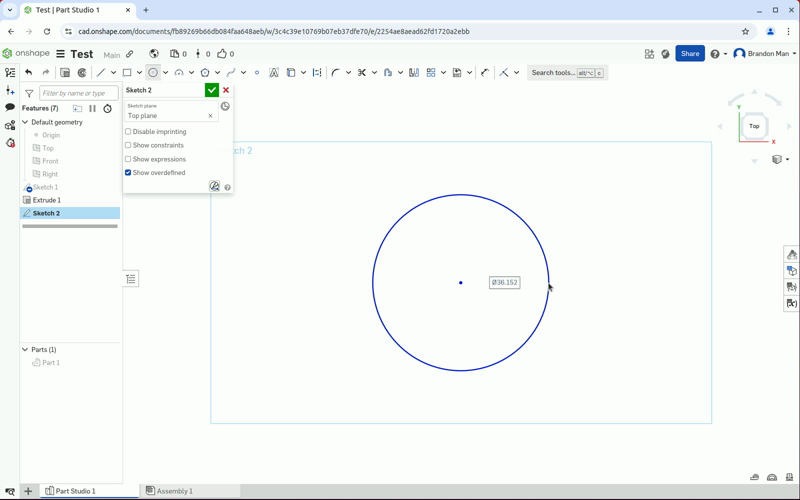
key(c)
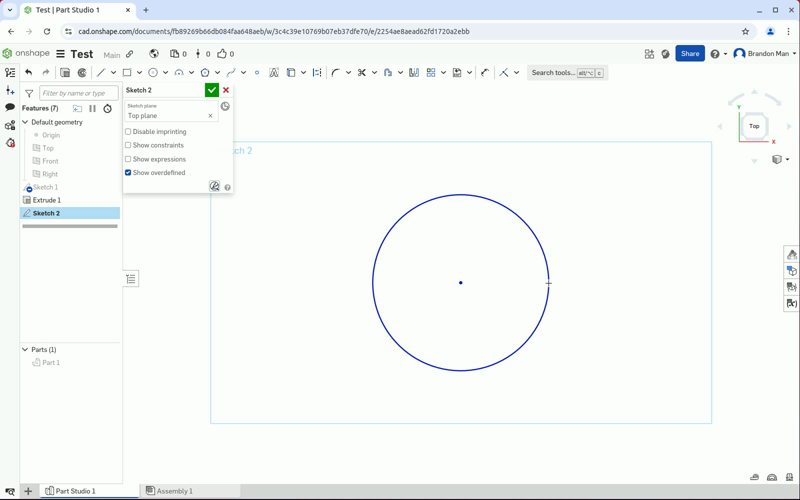
key_down(shift)
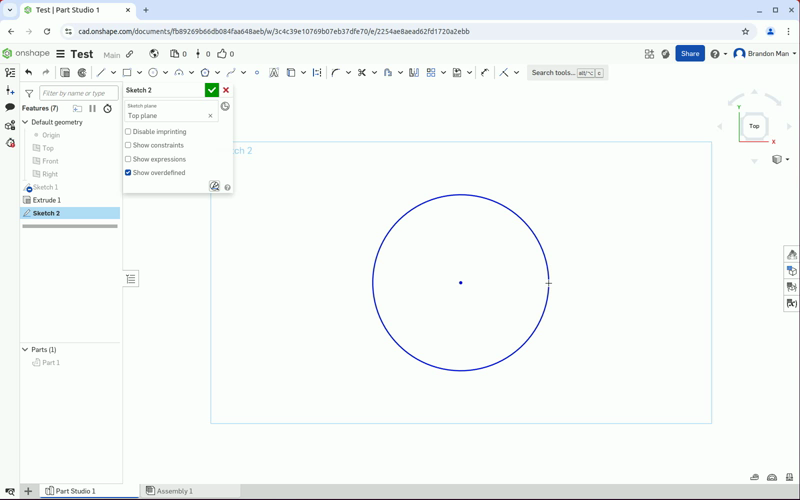
mouse_move(460, 282)
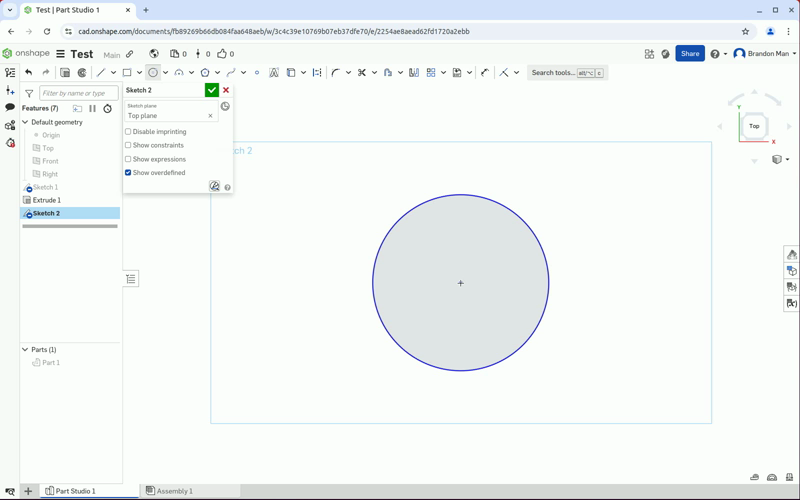
click(460, 282)
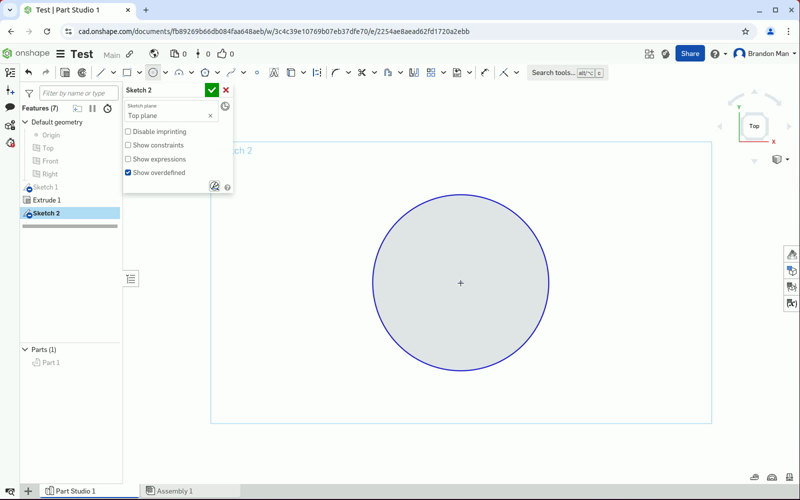
key_up(shift)
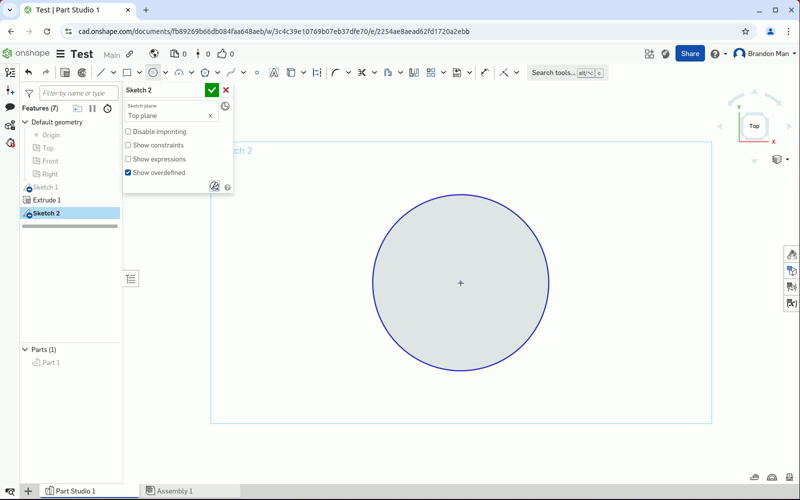
mouse_move(534, 282)
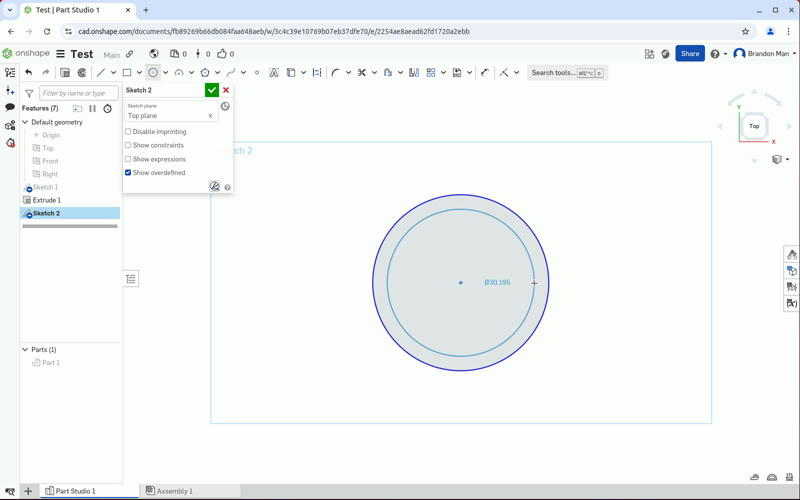
click(534, 282)
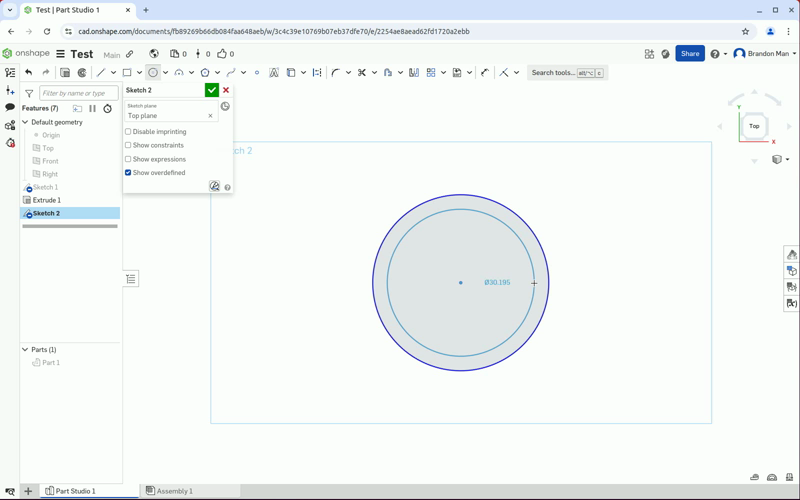
key(esc)
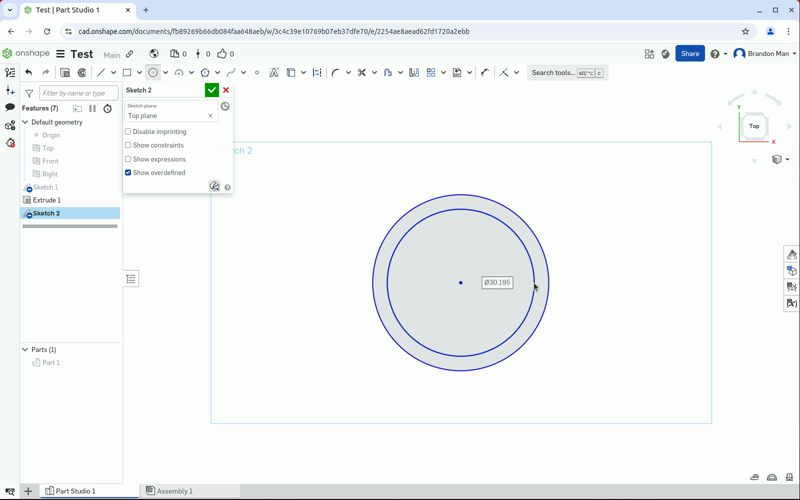
mouse_move(478, 360)
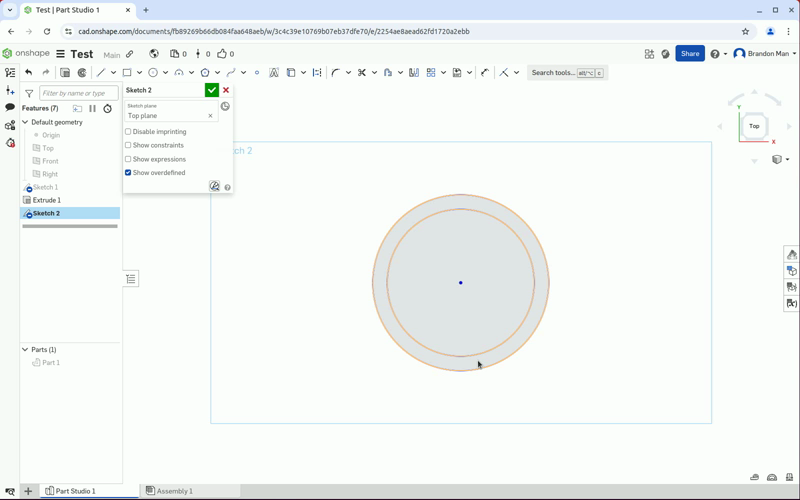
click(478, 360)
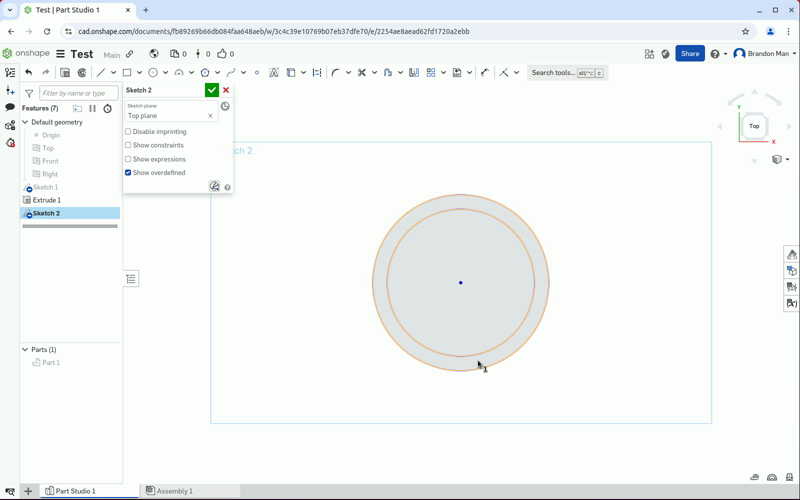
mouse_move(73, 352)
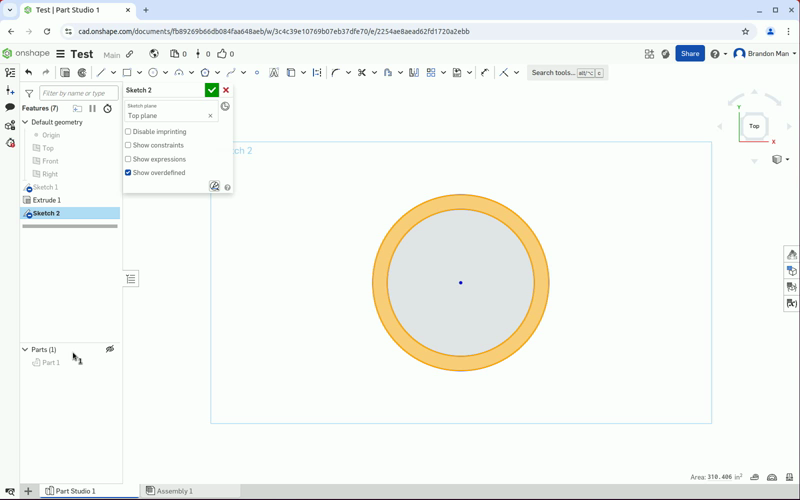
key(shift+y)
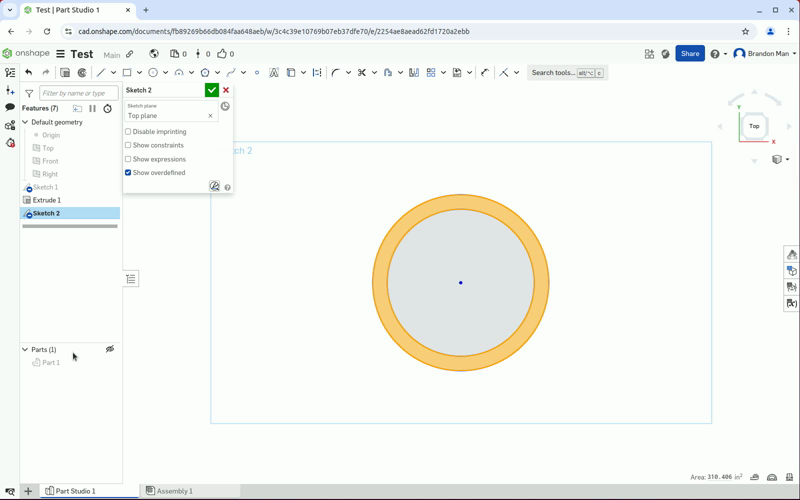
key(shift+e)
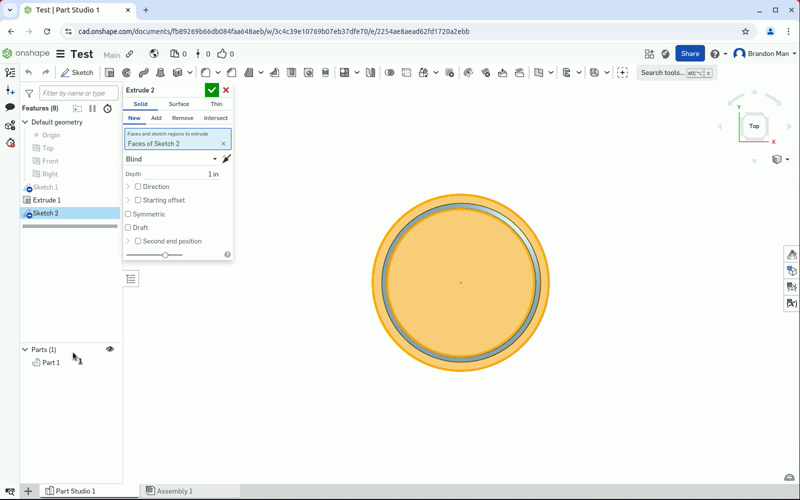
mouse_move(143, 106)
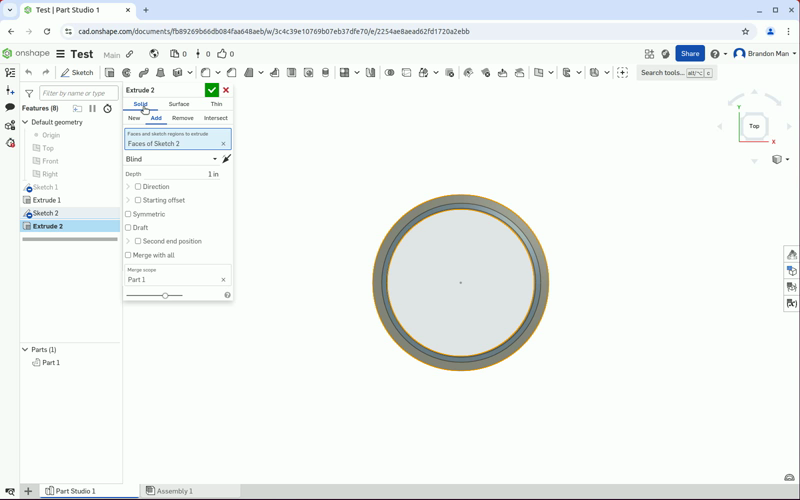
click(143, 106)
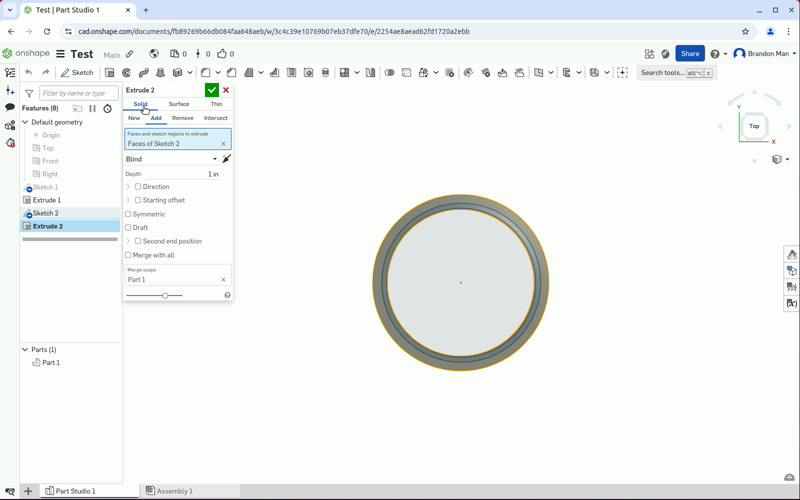
mouse_move(137, 120)
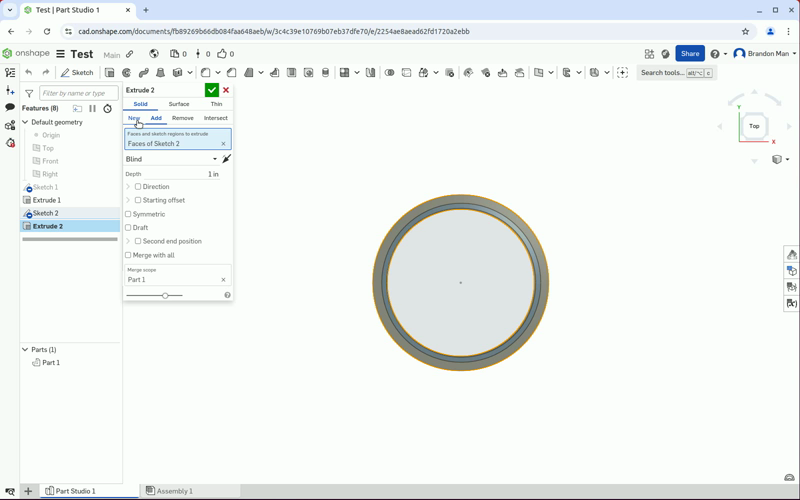
click(137, 120)
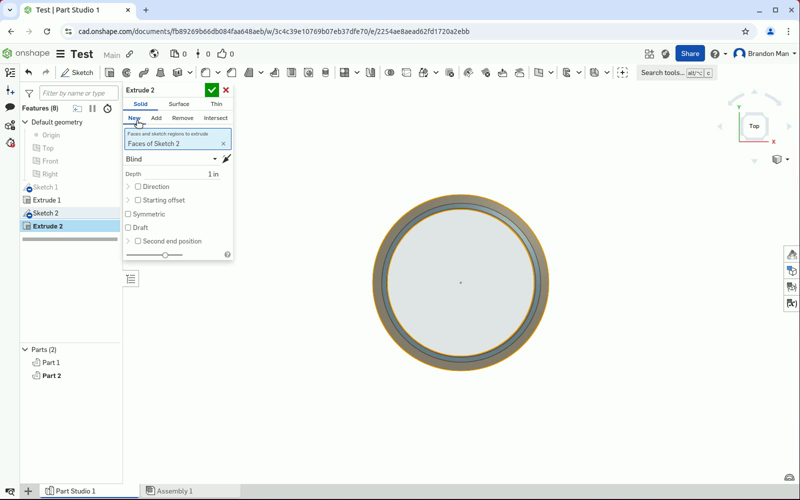
key(tab, 4)
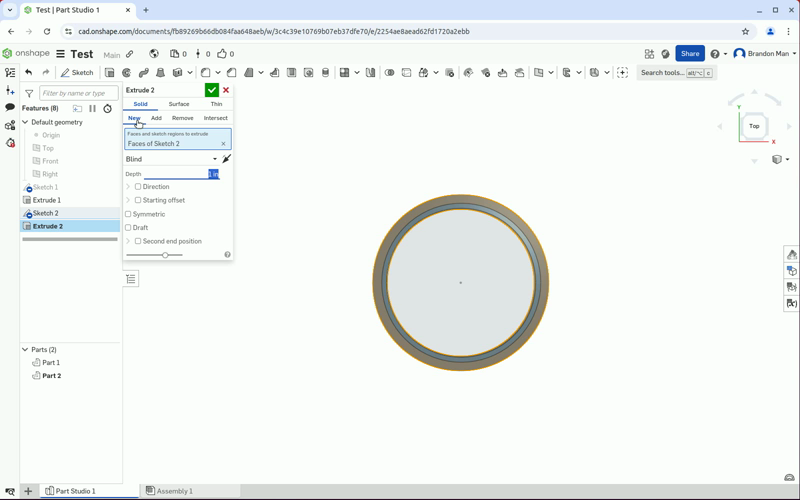
text(0.963)
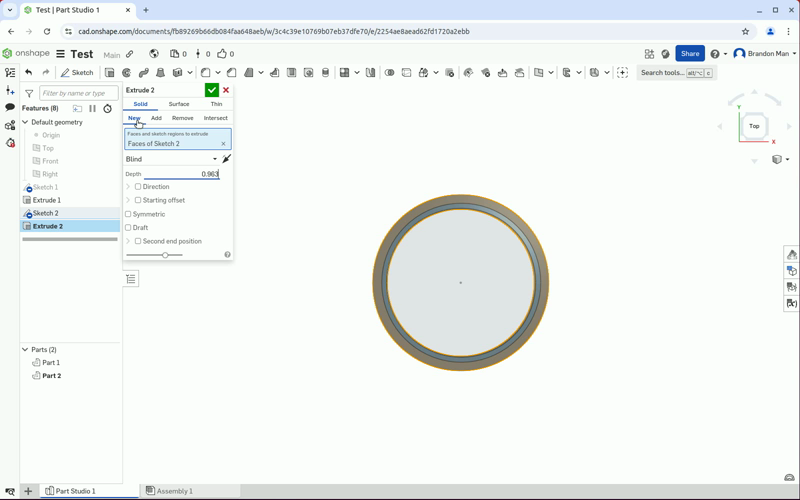
key(enter)
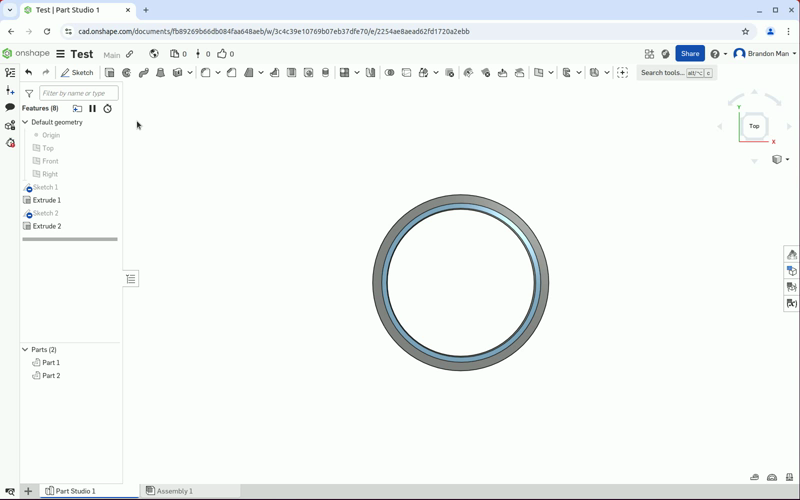
key(shift+h)
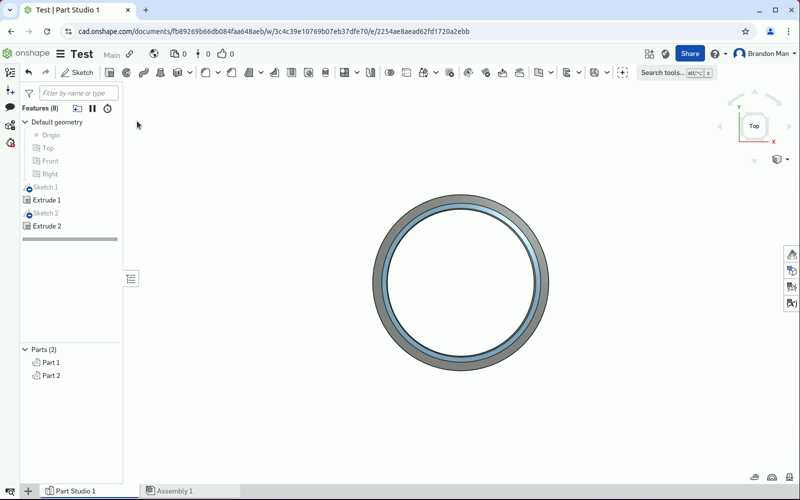
key(shift+h)
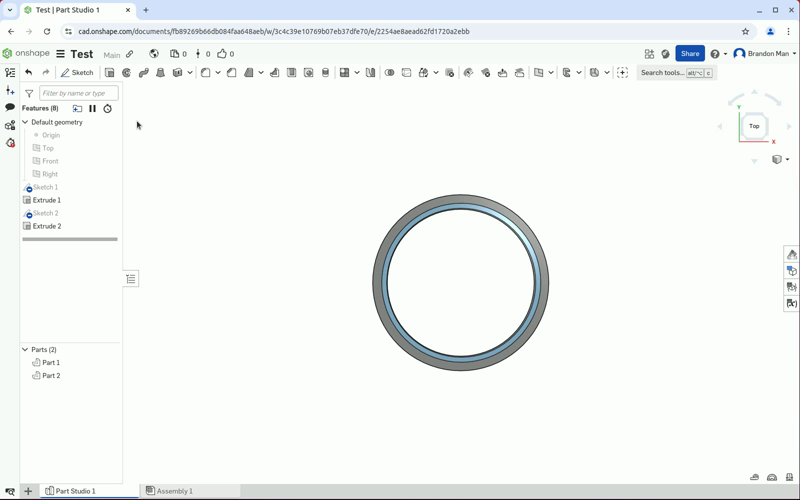
key(shift+7)
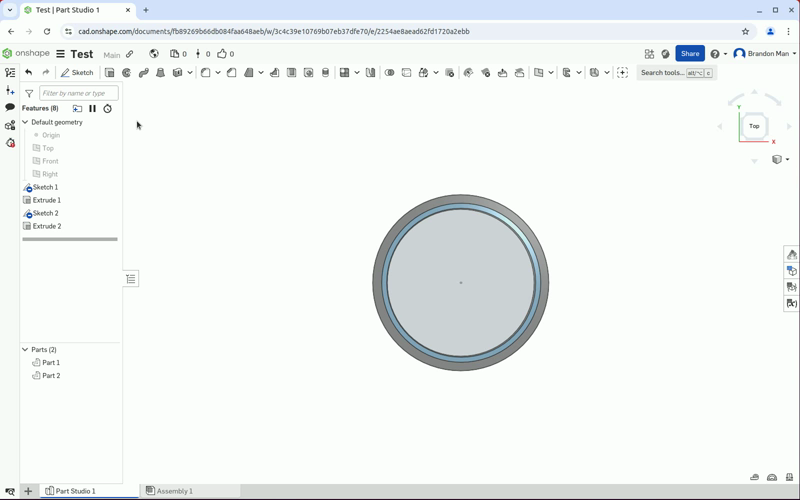
key(up, 3)
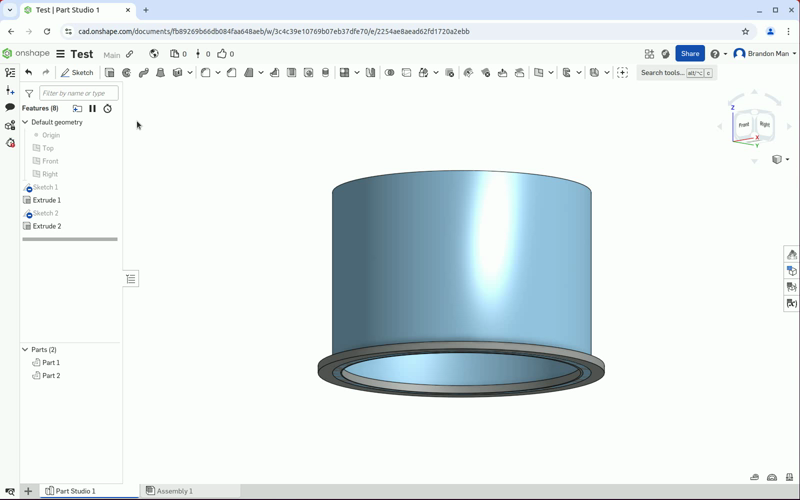
key(left, 3)
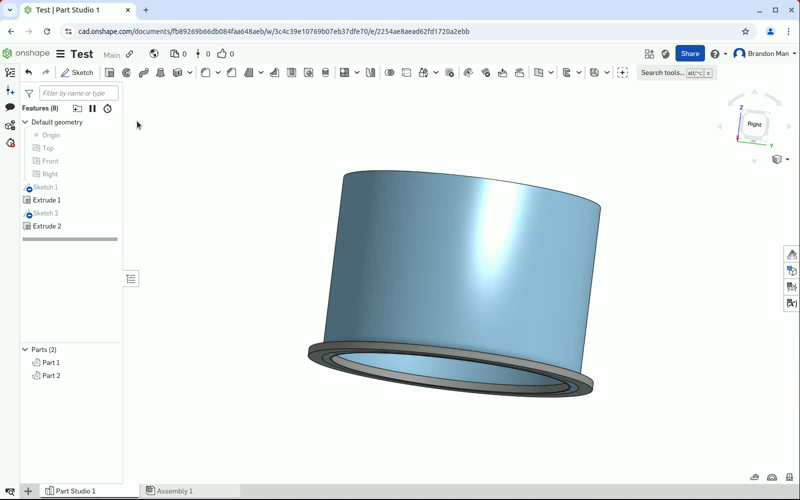
key(right, 3)
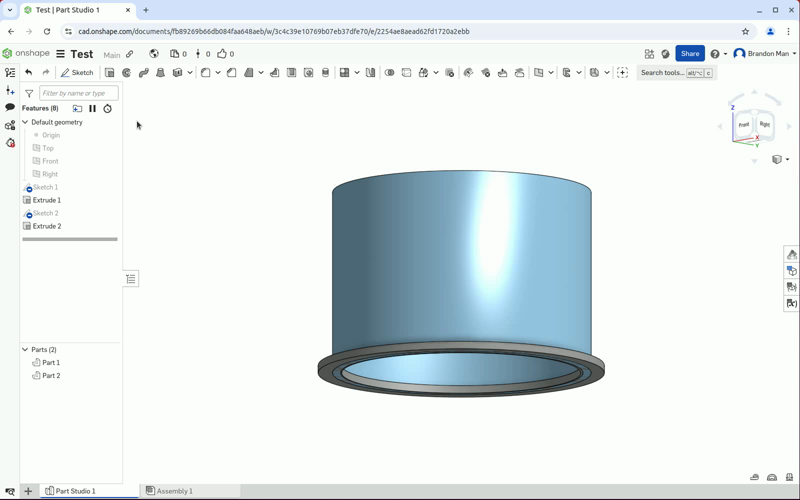
key(down, 3)
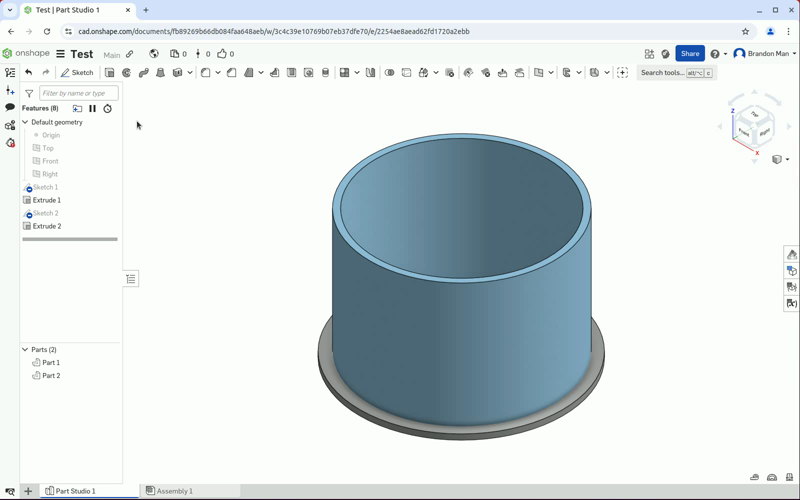
mouse_move(73, 189)
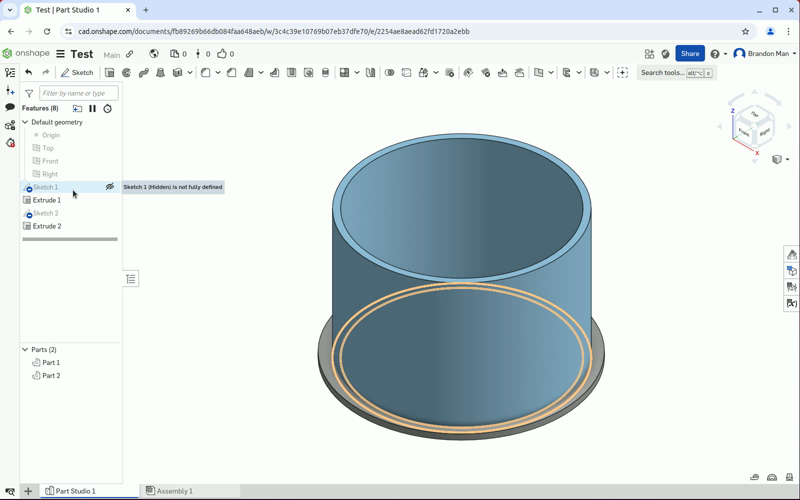
click(73, 189)